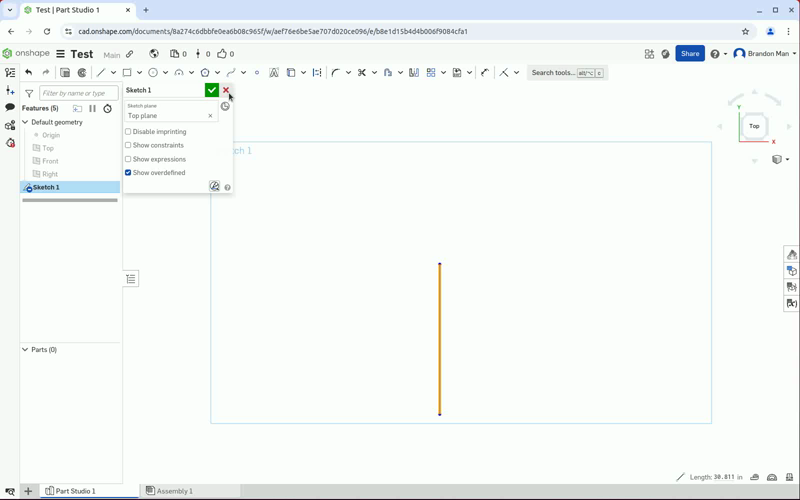
key(shift+h)
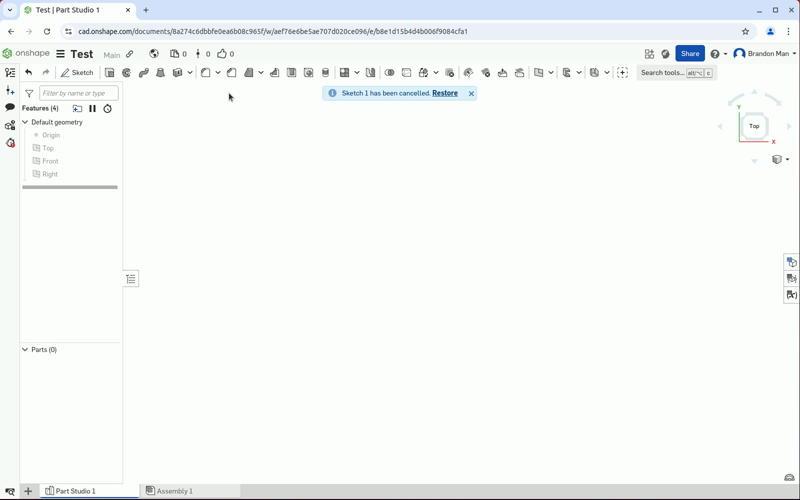
mouse_move(73, 352)
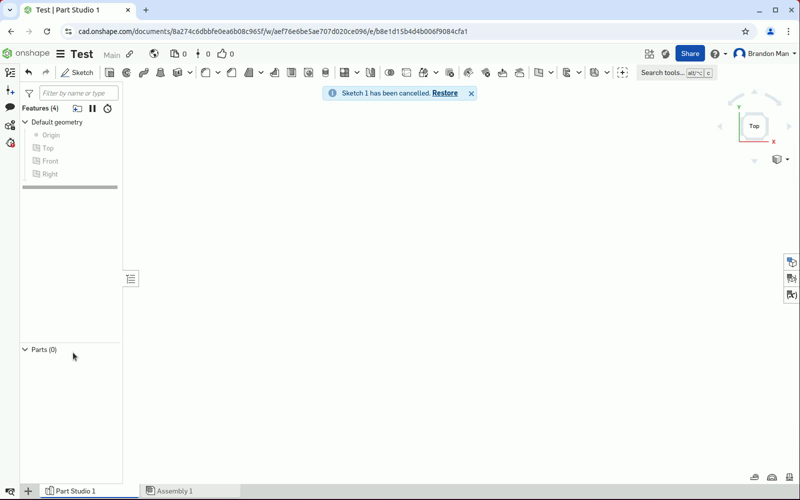
key(y)
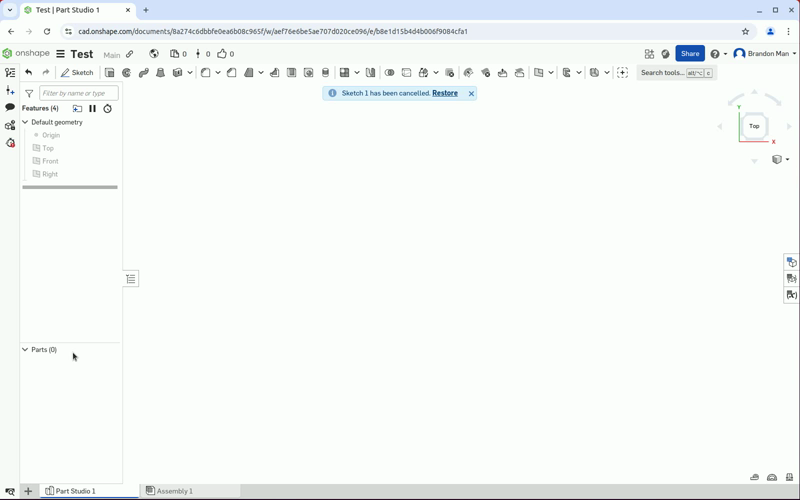
key(shift+p)
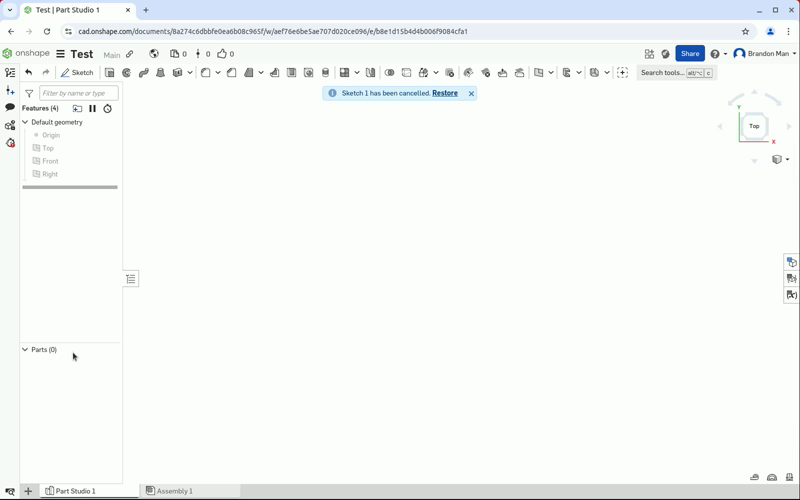
key(space)
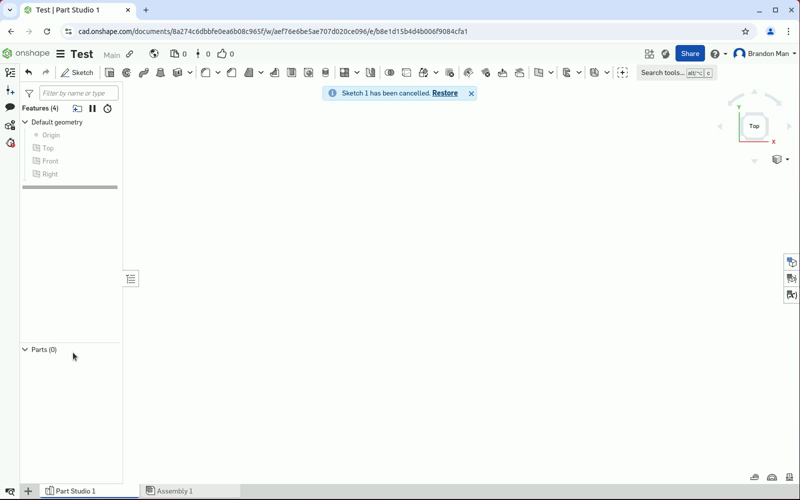
key_down(shift)
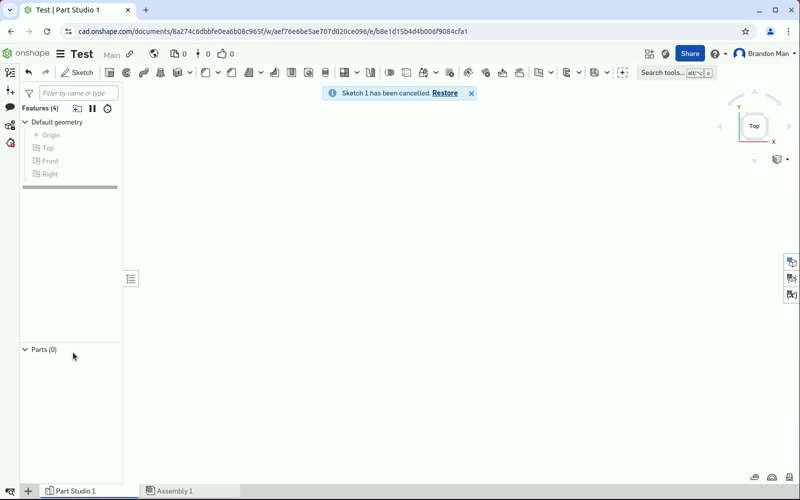
key(up)
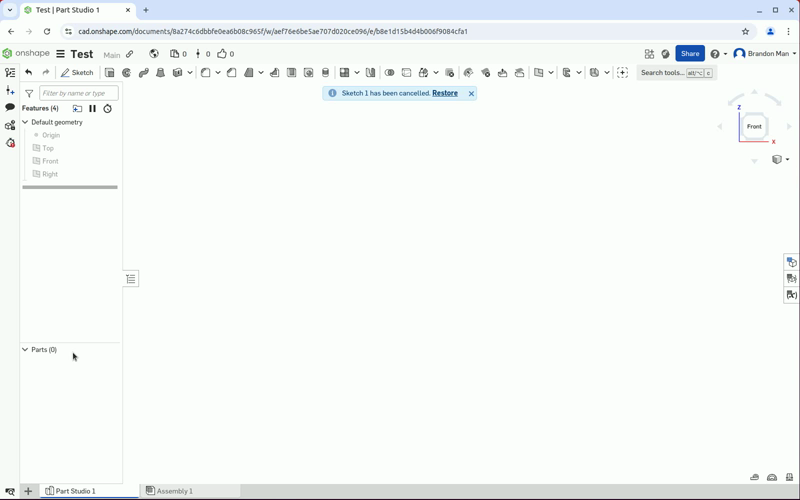
key_up(shift)
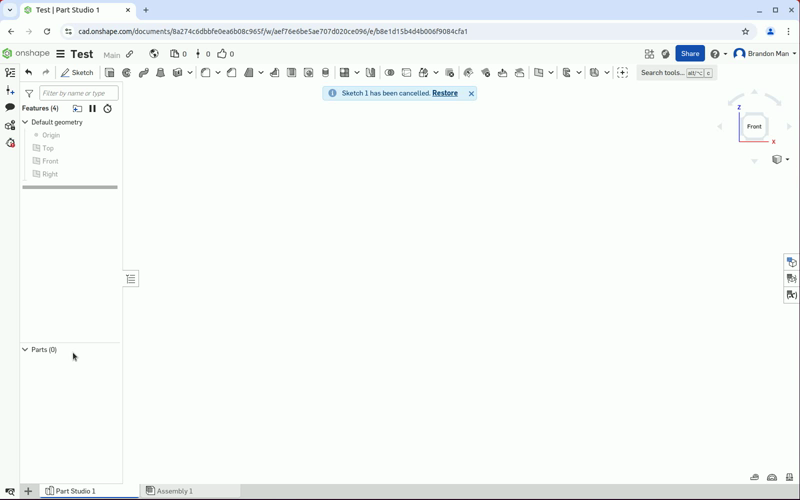
mouse_move(73, 352)
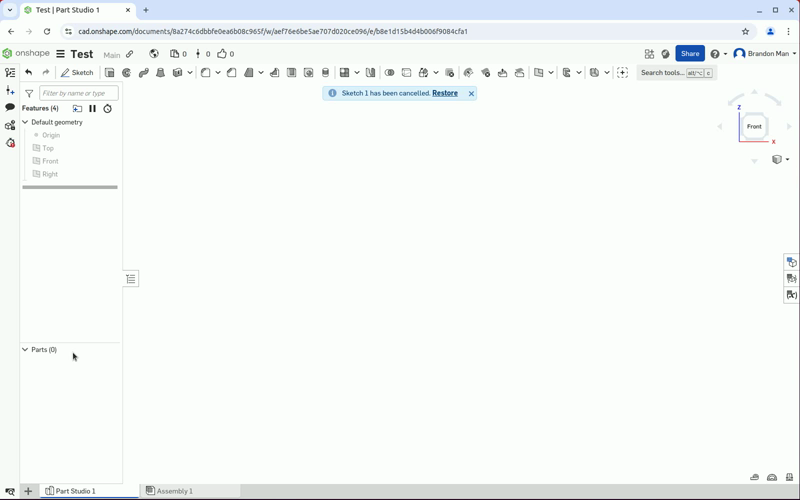
key(shift+y)
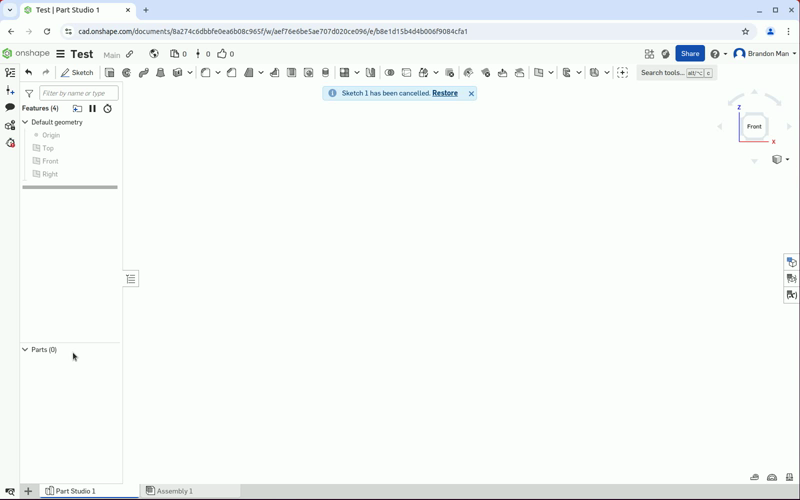
key(shift+s)
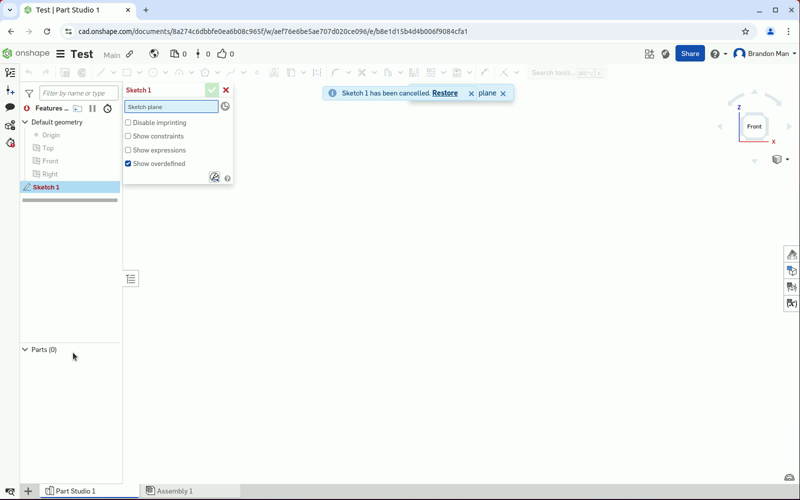
mouse_move(73, 163)
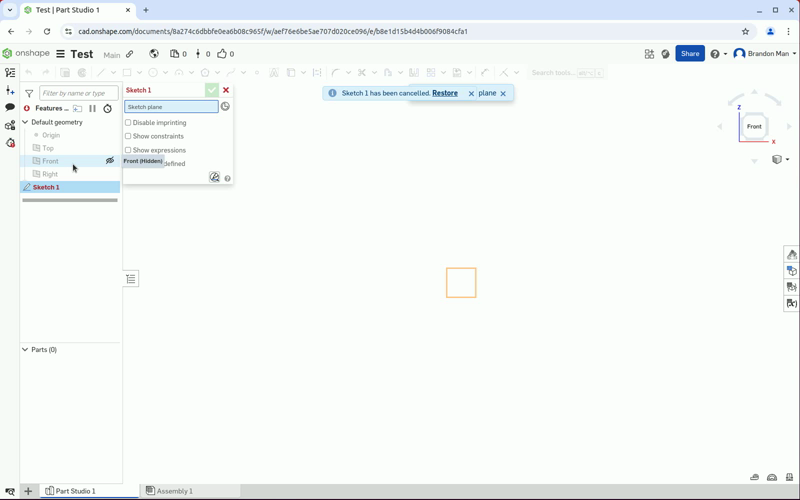
click(73, 163)
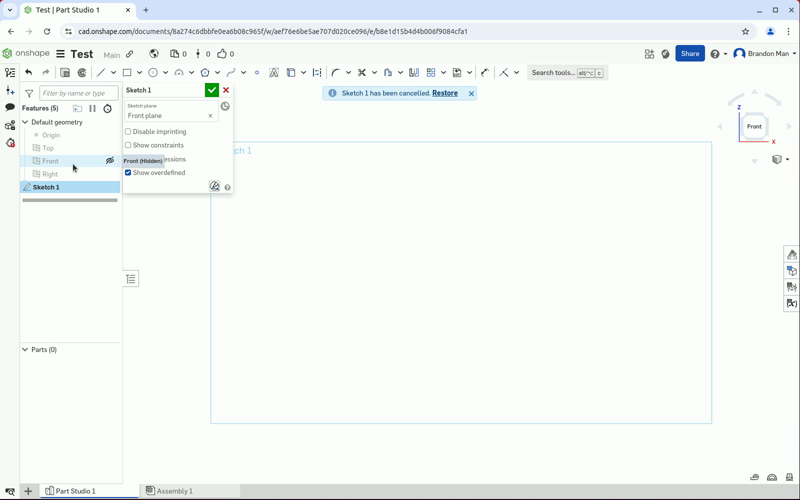
mouse_move(73, 352)
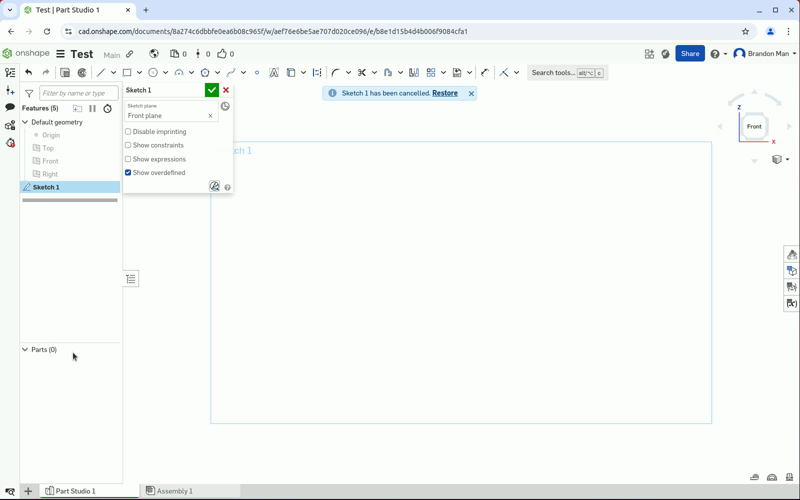
key(y)
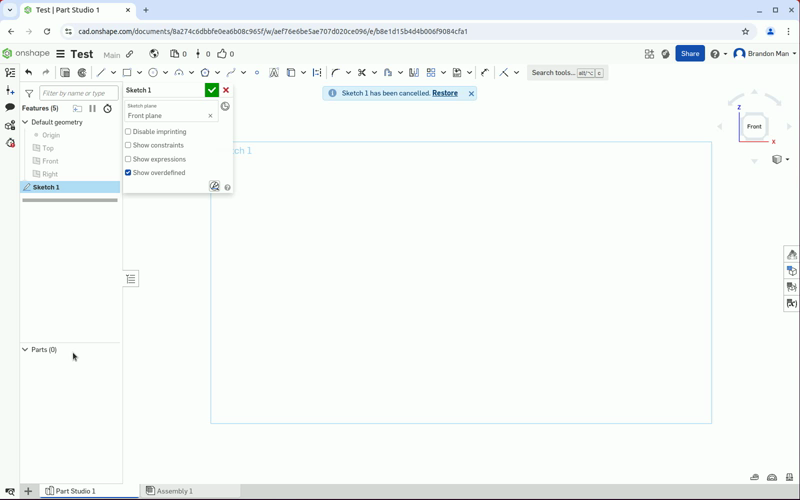
key(c)
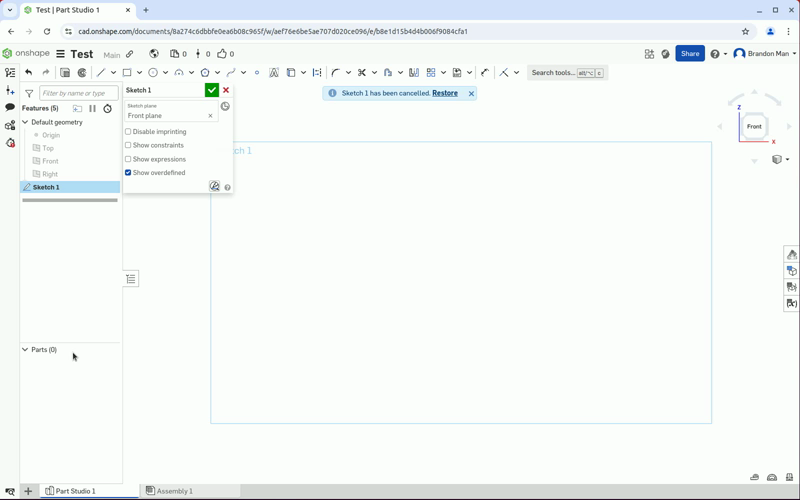
key_down(shift)
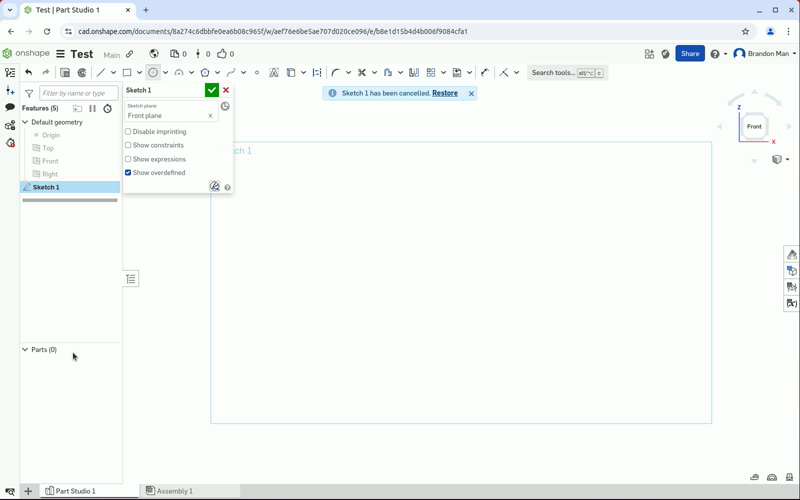
mouse_move(461, 282)
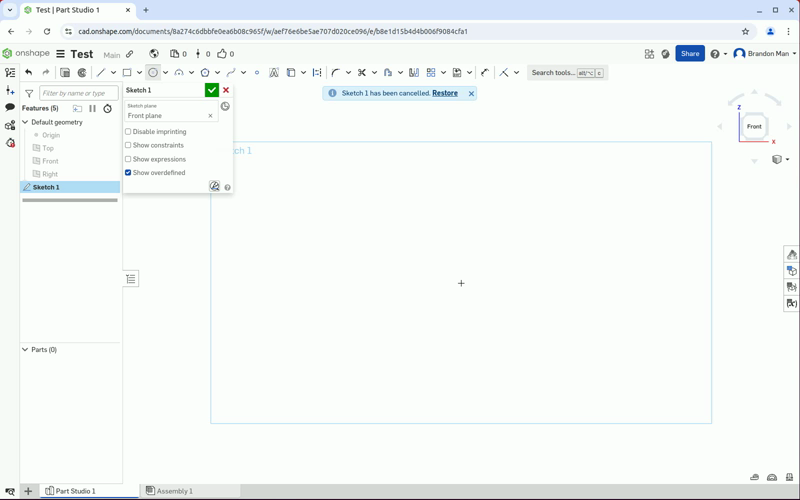
click(461, 282)
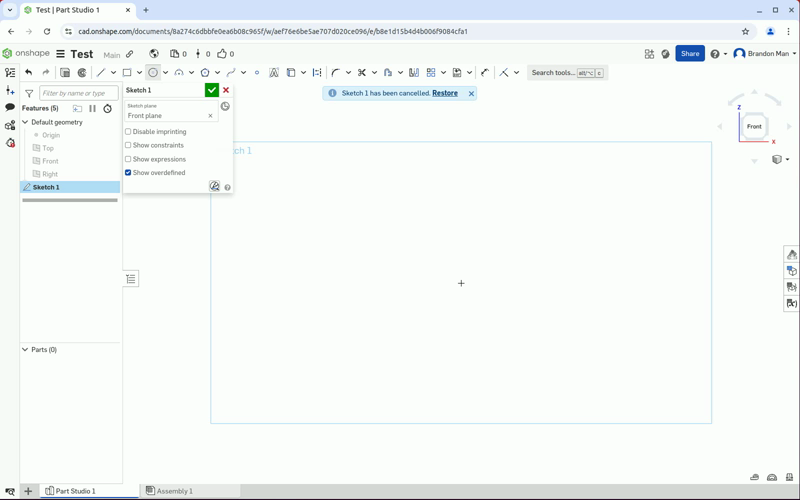
key_up(shift)
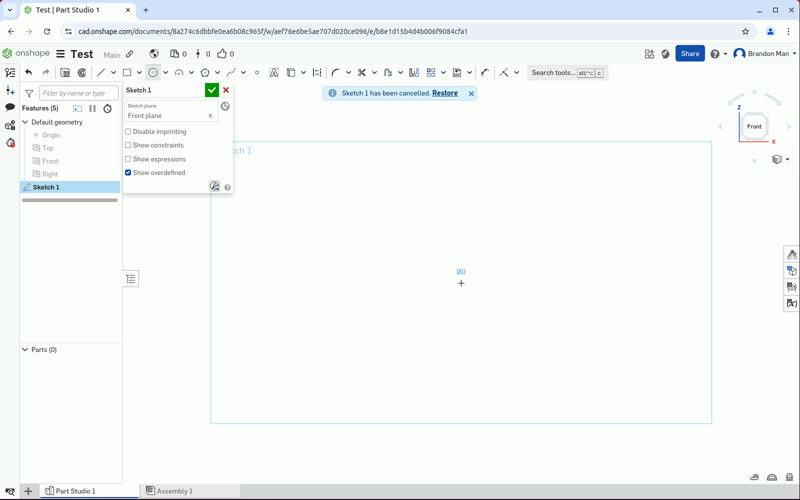
mouse_move(574, 282)
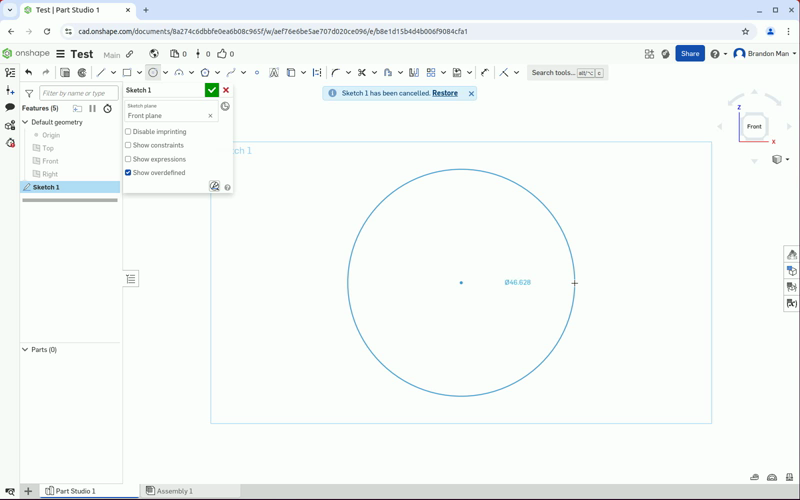
click(574, 282)
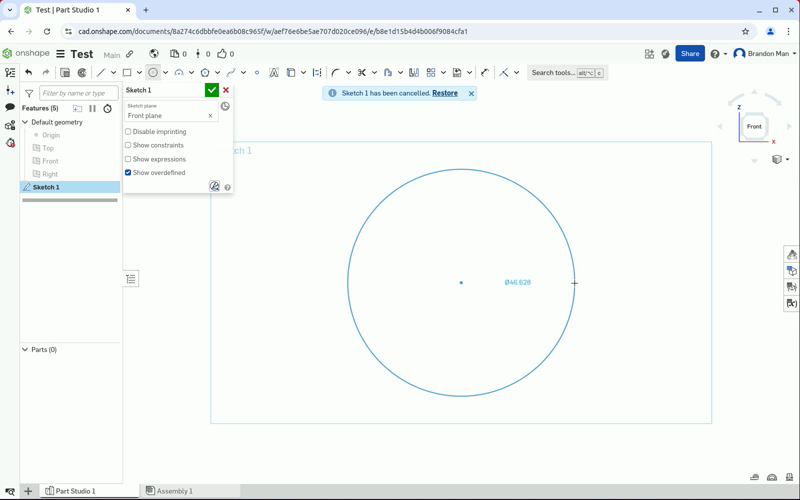
key(esc)
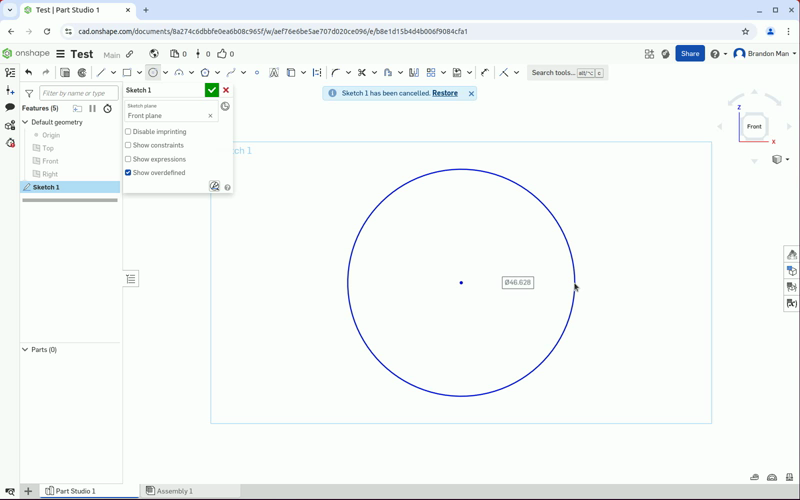
mouse_move(506, 232)
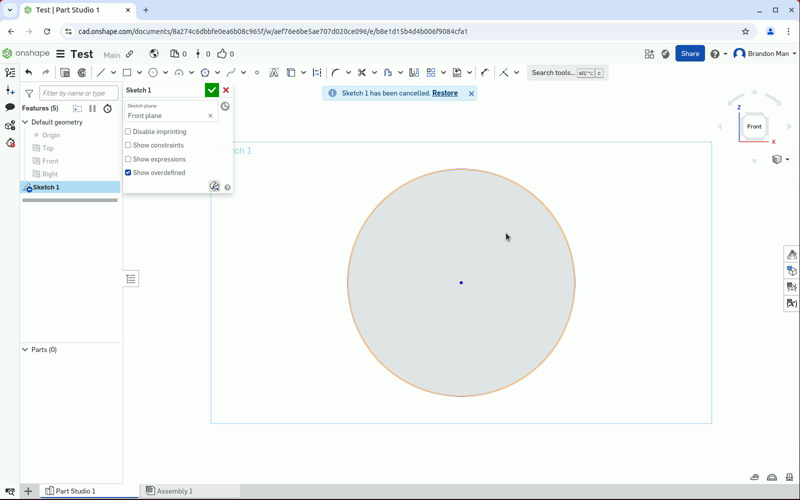
click(506, 232)
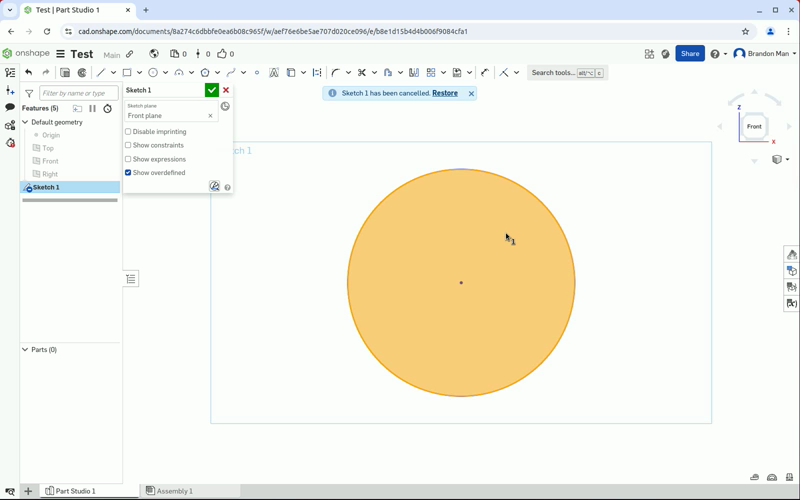
mouse_move(73, 352)
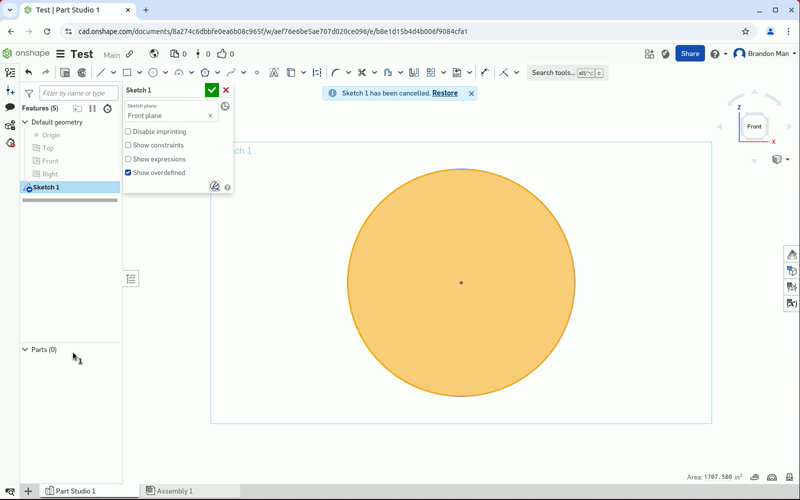
key(shift+y)
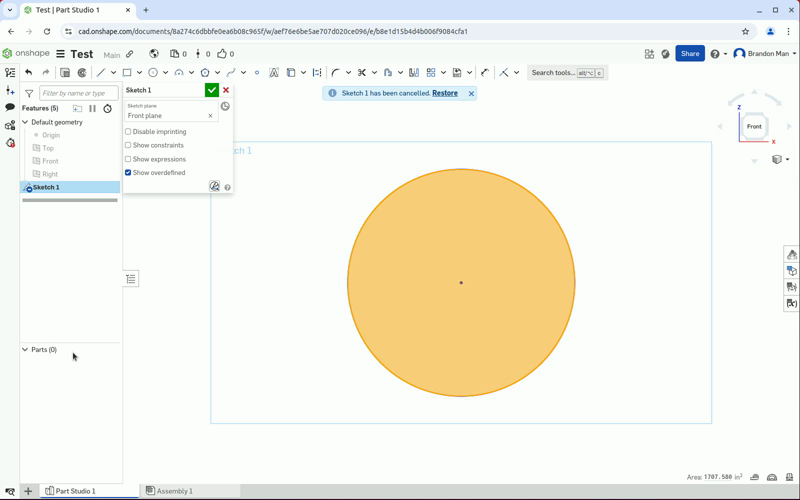
key(shift+e)
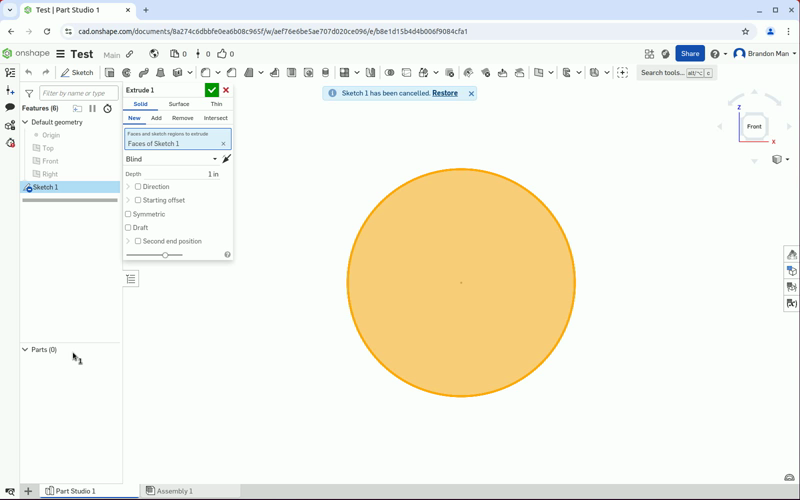
mouse_move(143, 106)
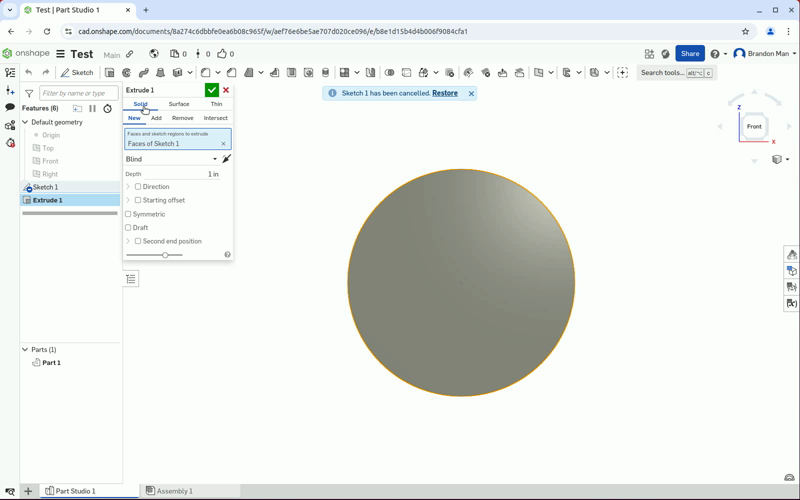
click(143, 106)
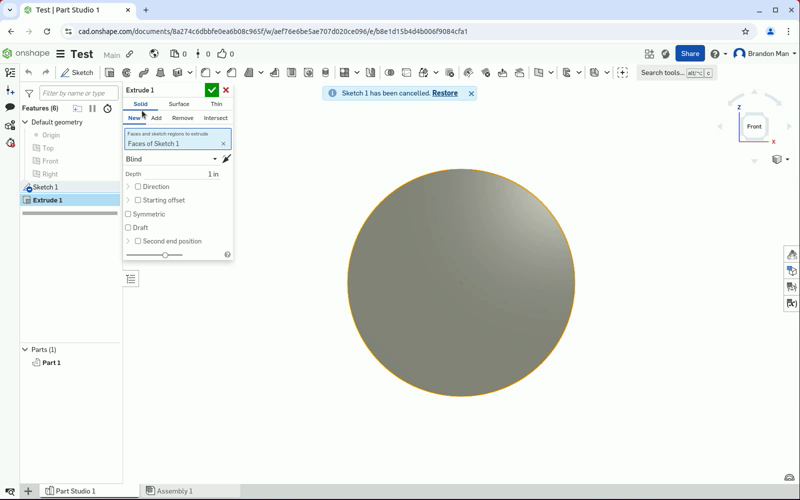
mouse_move(137, 120)
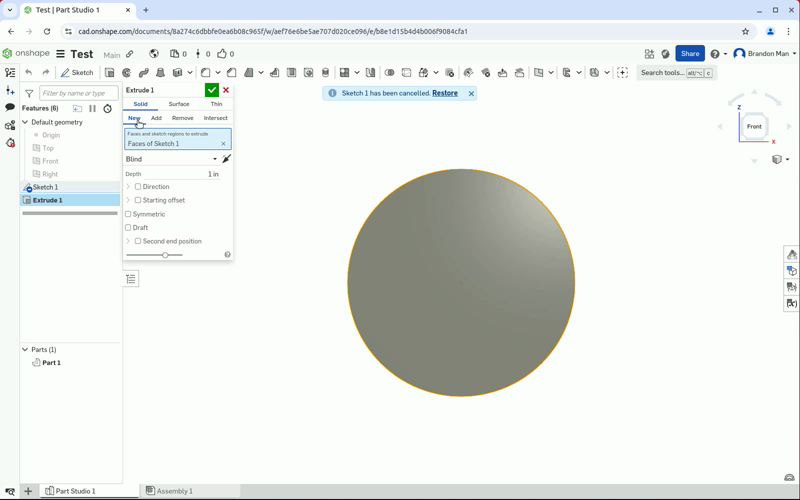
click(137, 120)
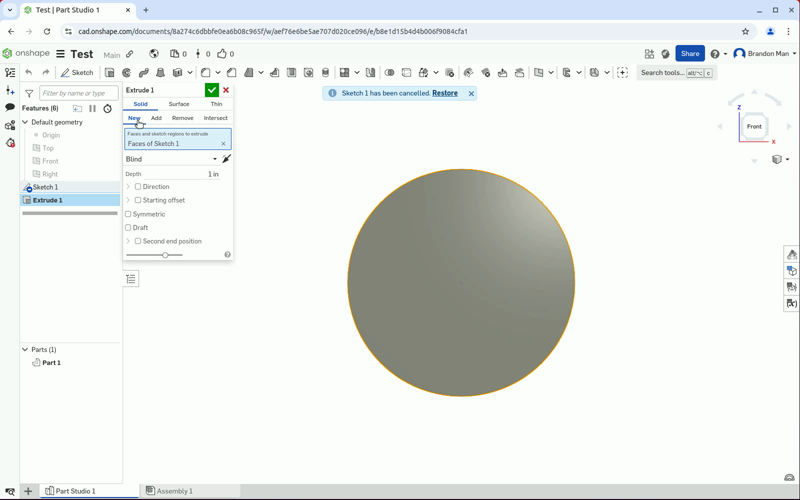
key(tab, 4)
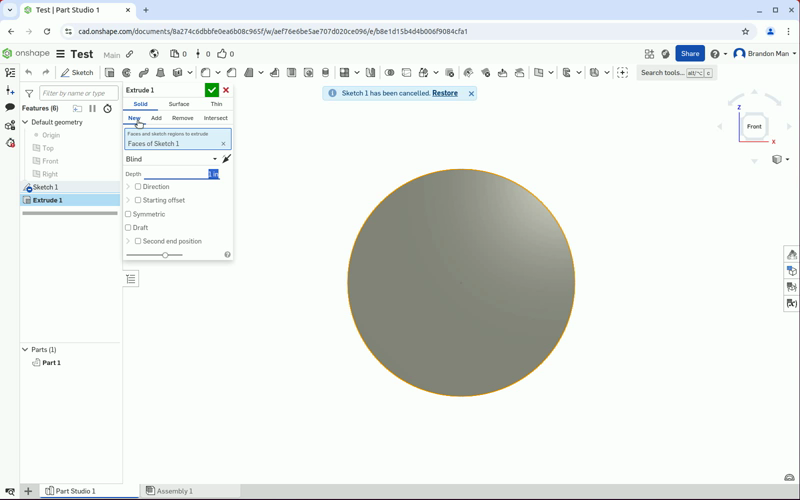
text(-0.241)
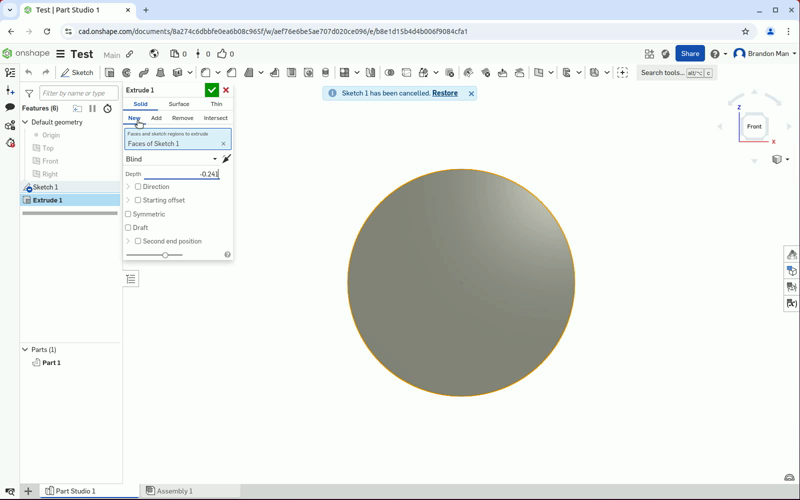
key(enter)
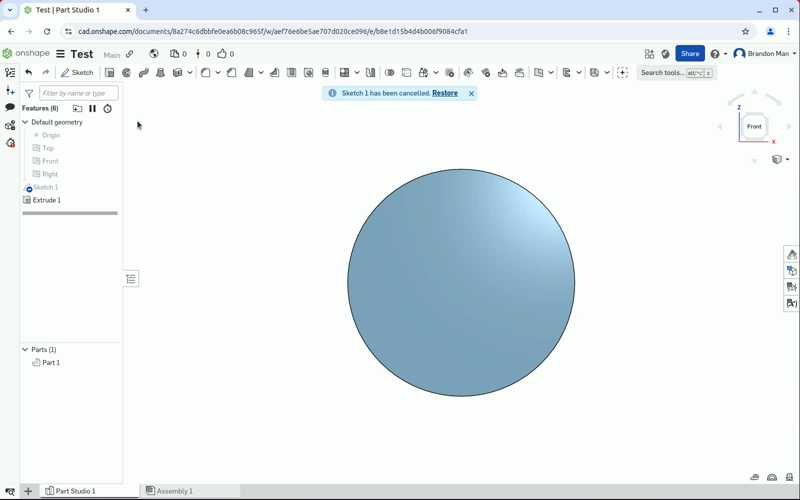
key(shift+h)
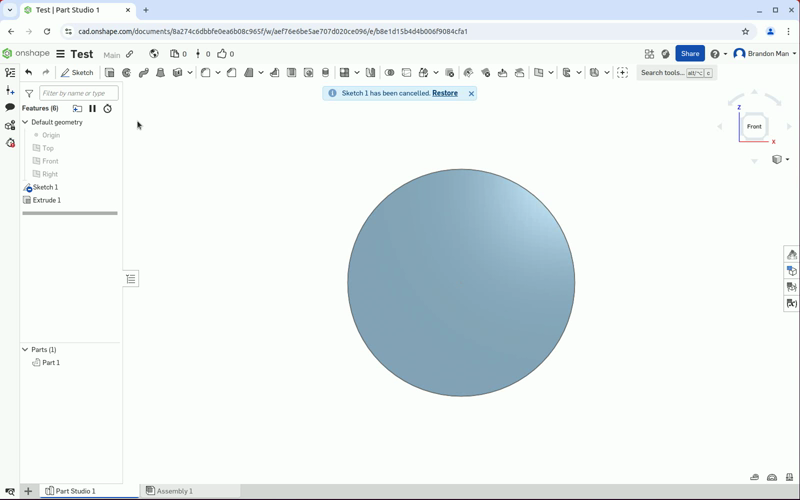
key(shift+h)
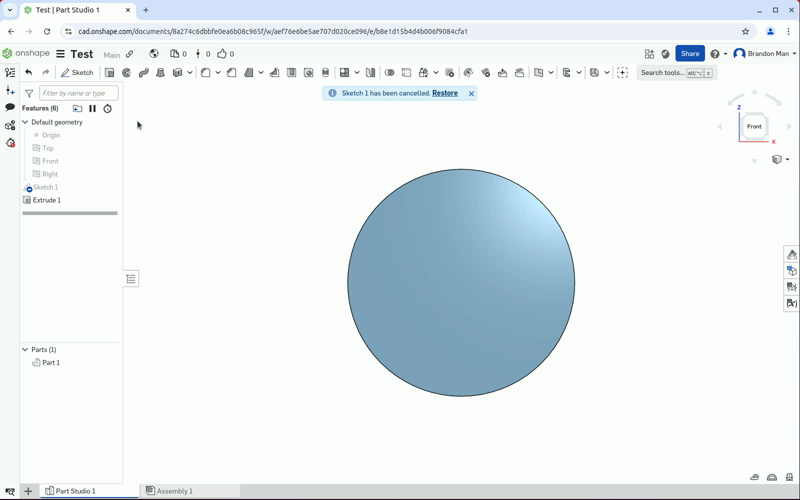
mouse_move(73, 189)
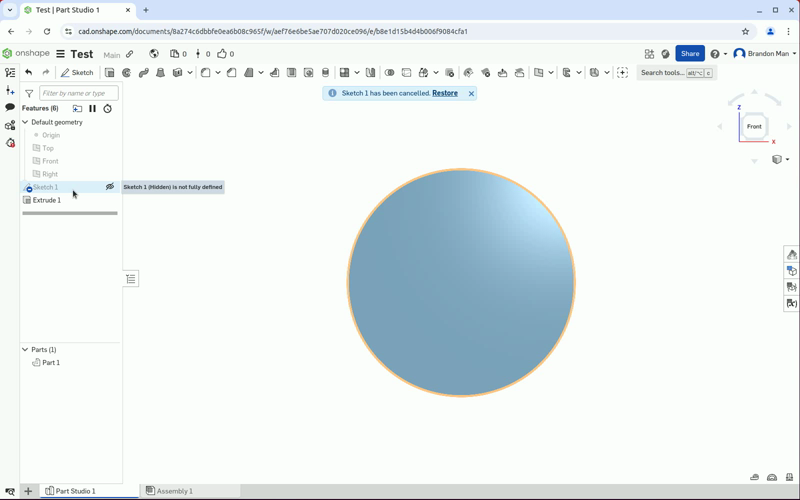
click(73, 189)
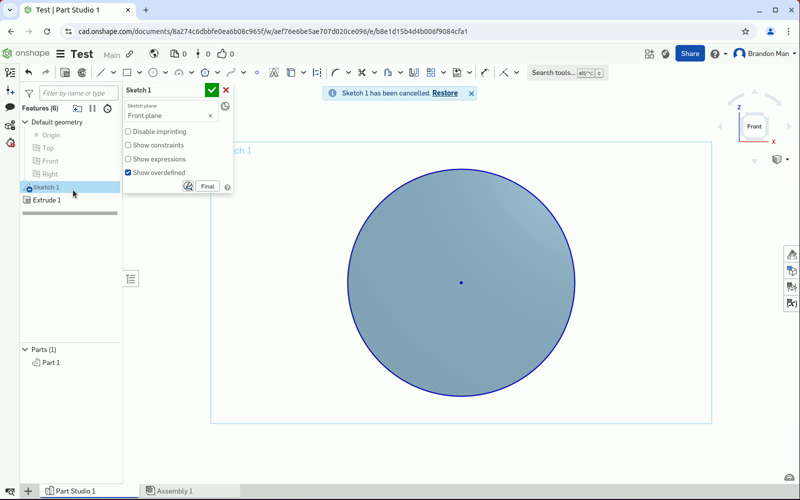
mouse_move(229, 92)
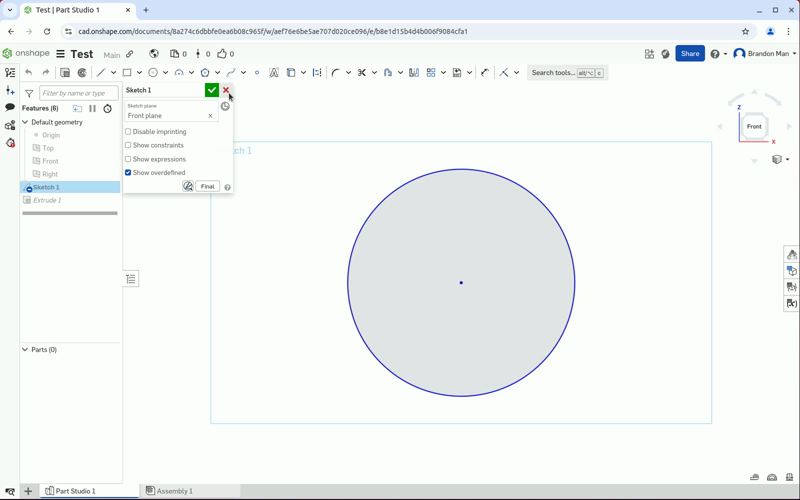
click(229, 92)
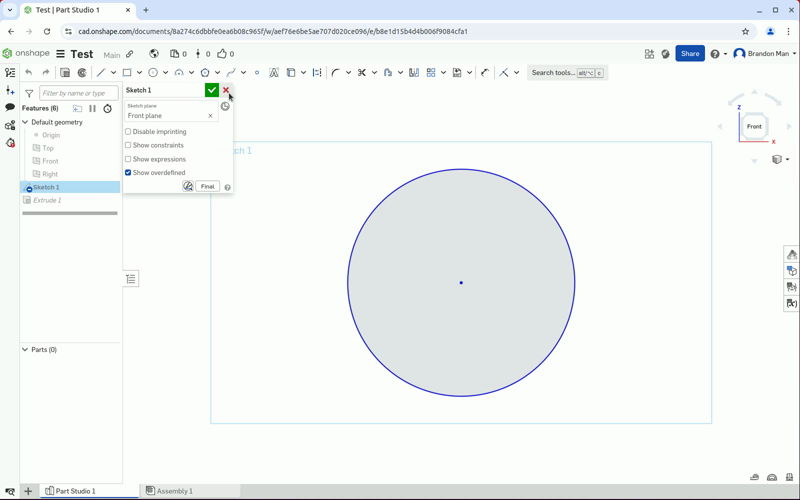
key(shift+s)
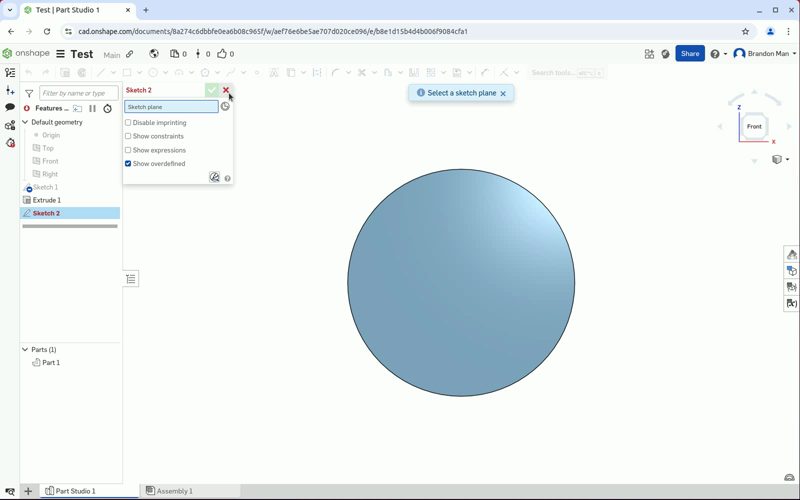
mouse_move(73, 163)
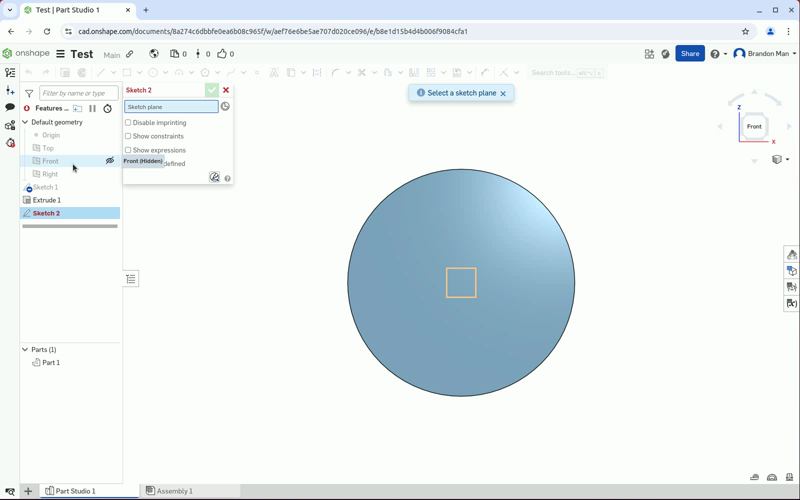
click(73, 163)
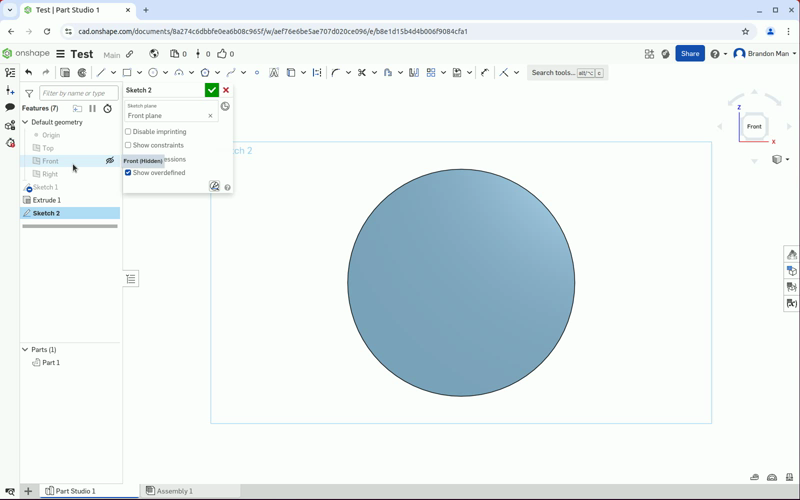
mouse_move(73, 352)
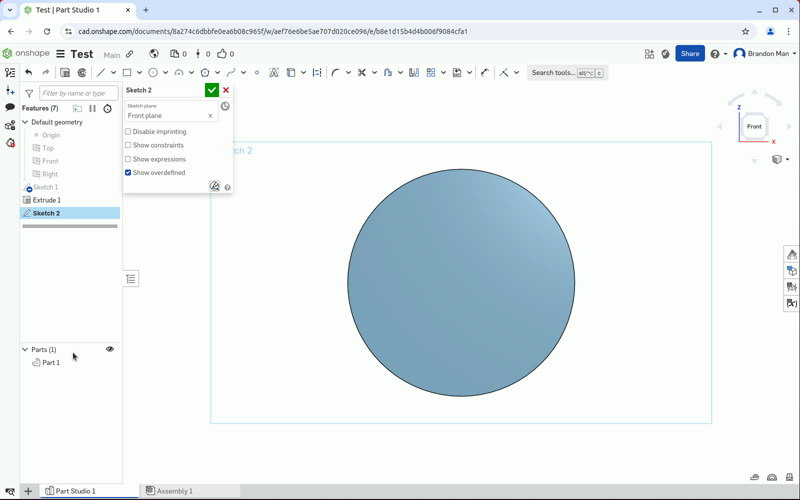
key(y)
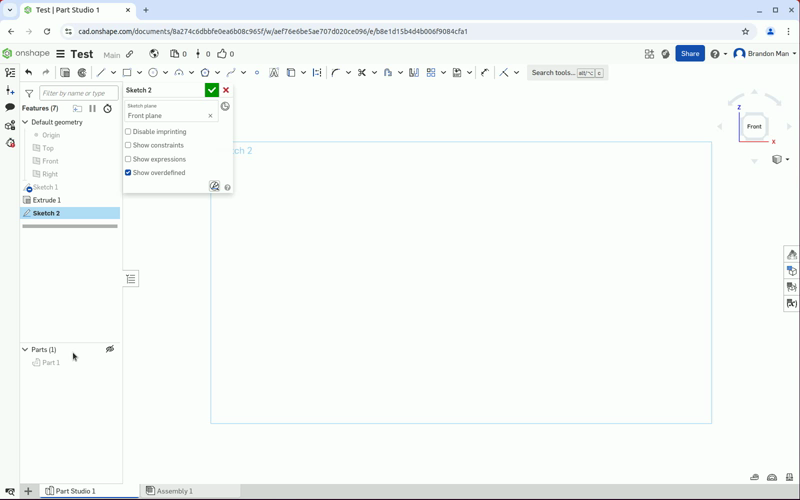
key(c)
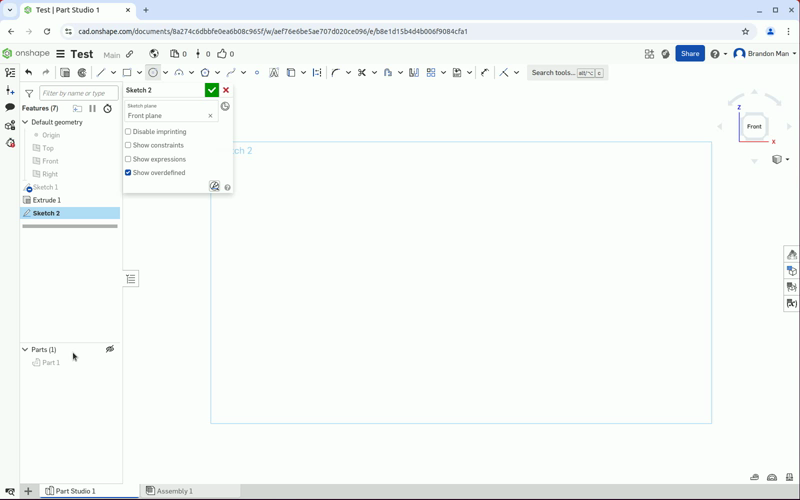
key_down(shift)
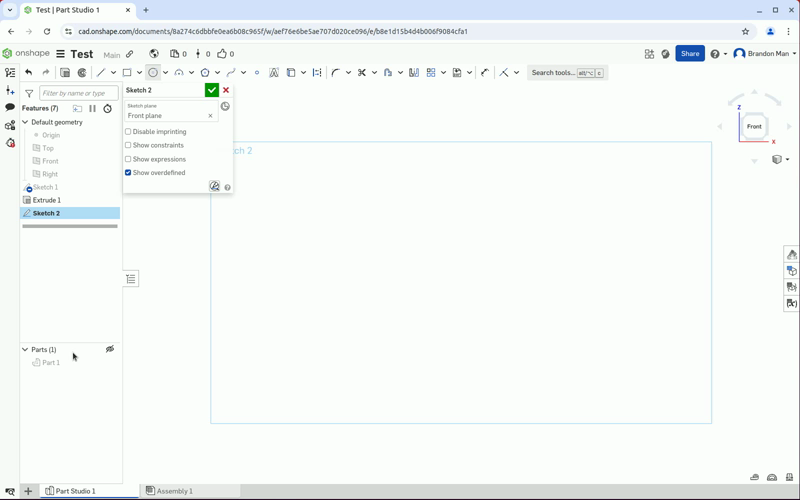
mouse_move(460, 282)
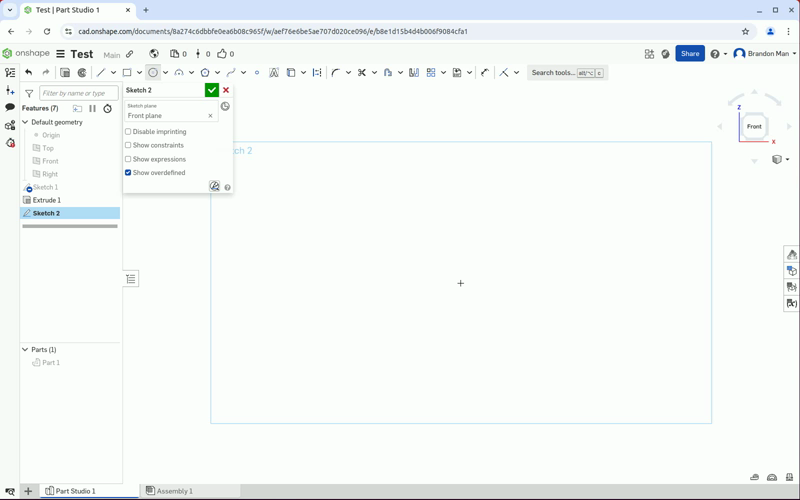
click(460, 282)
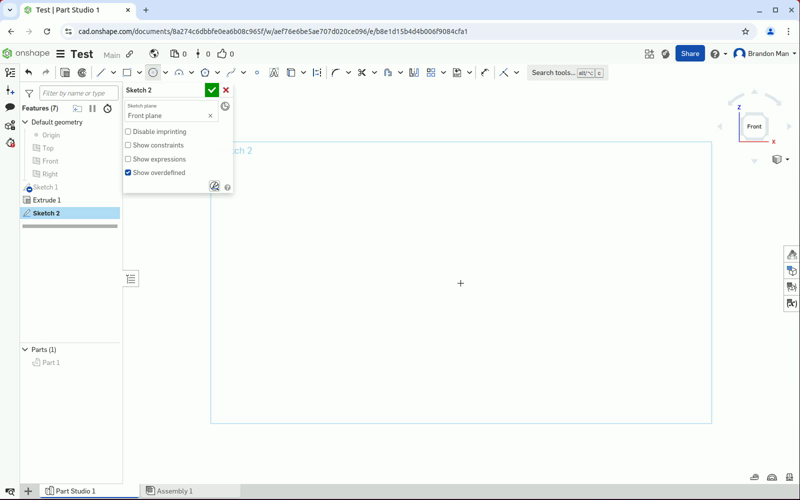
key_up(shift)
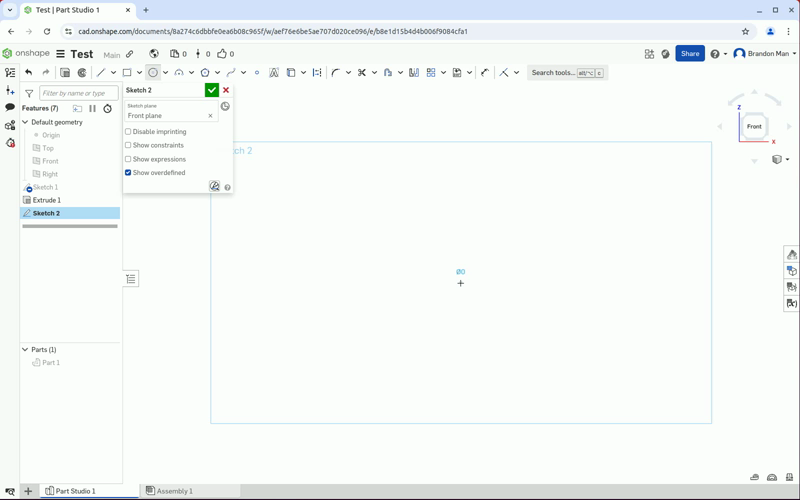
mouse_move(528, 282)
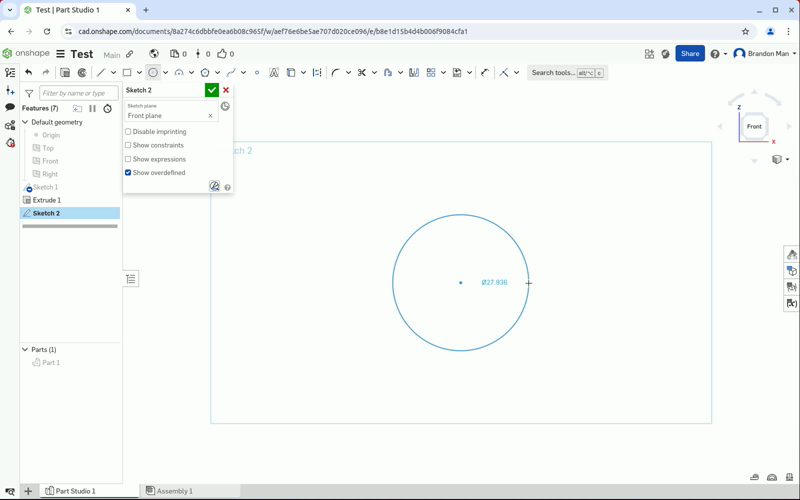
click(528, 282)
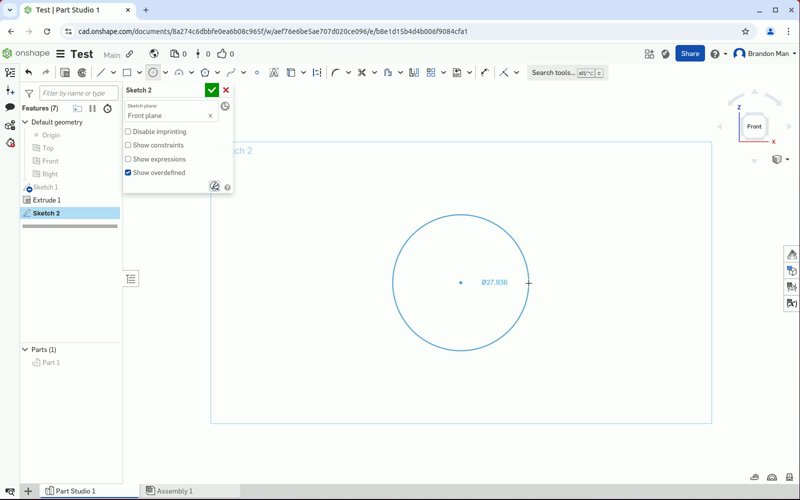
key(esc)
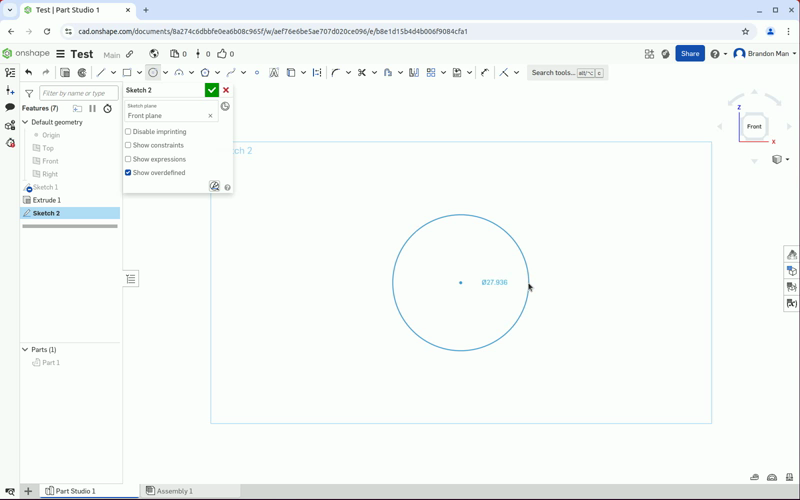
mouse_move(415, 277)
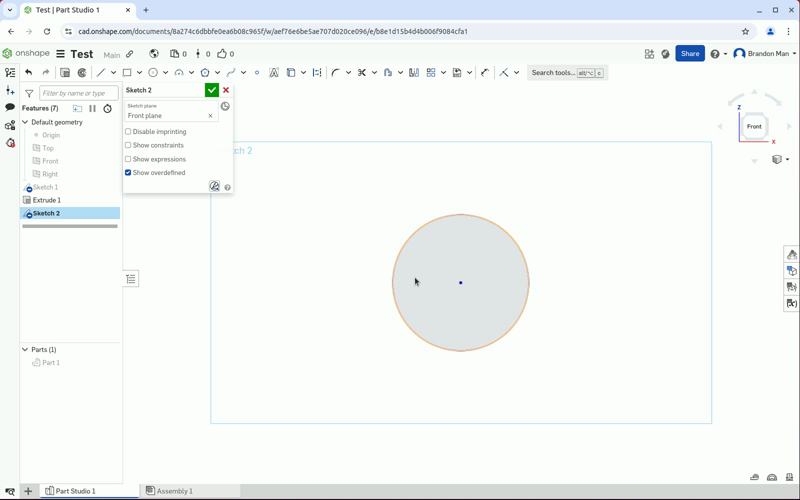
click(415, 277)
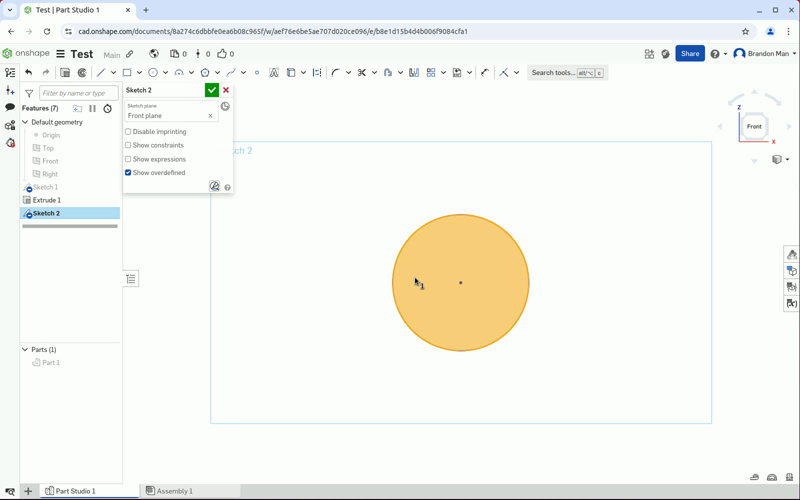
mouse_move(73, 352)
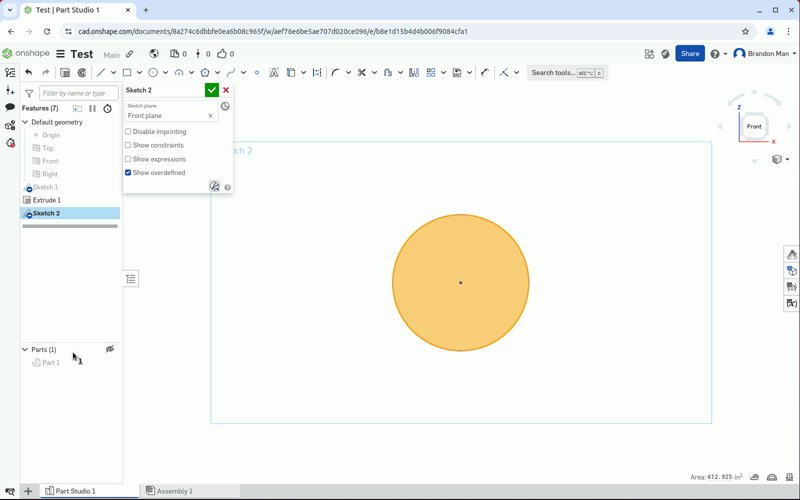
key(shift+y)
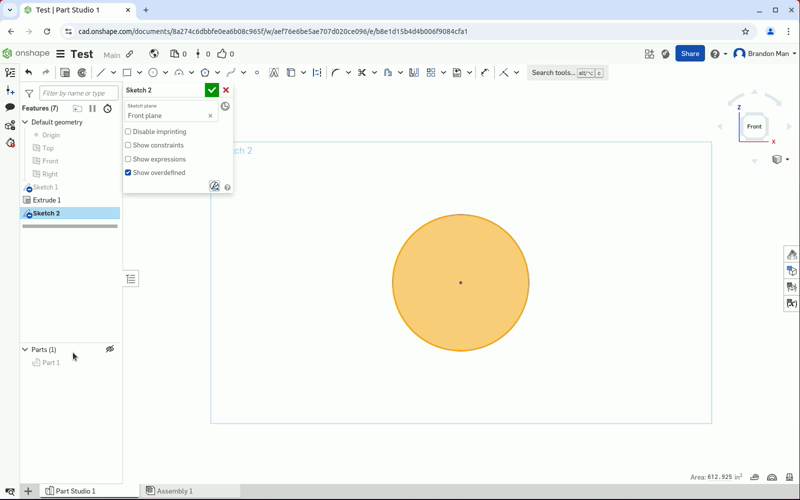
key(shift+e)
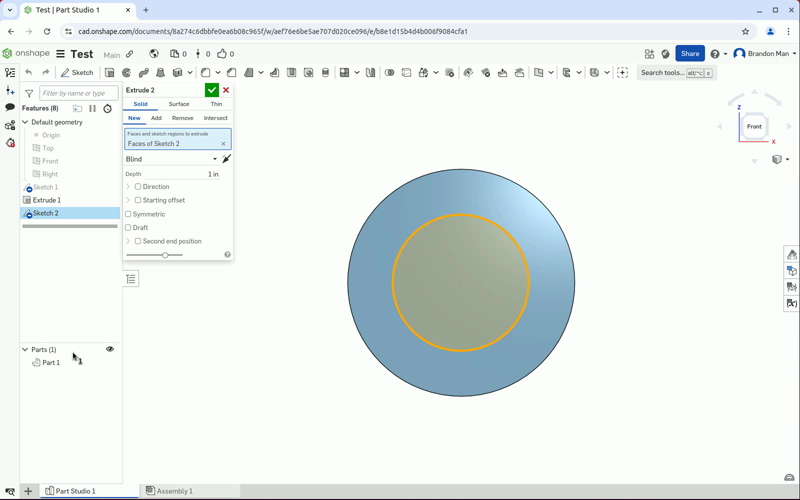
mouse_move(143, 106)
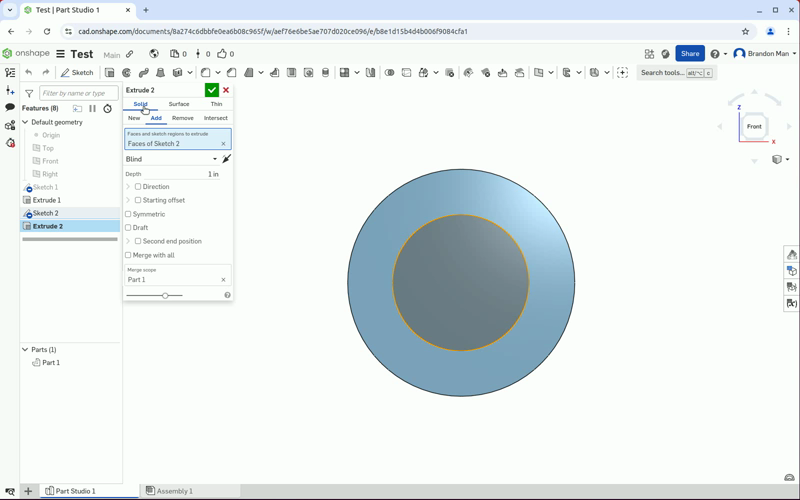
click(143, 106)
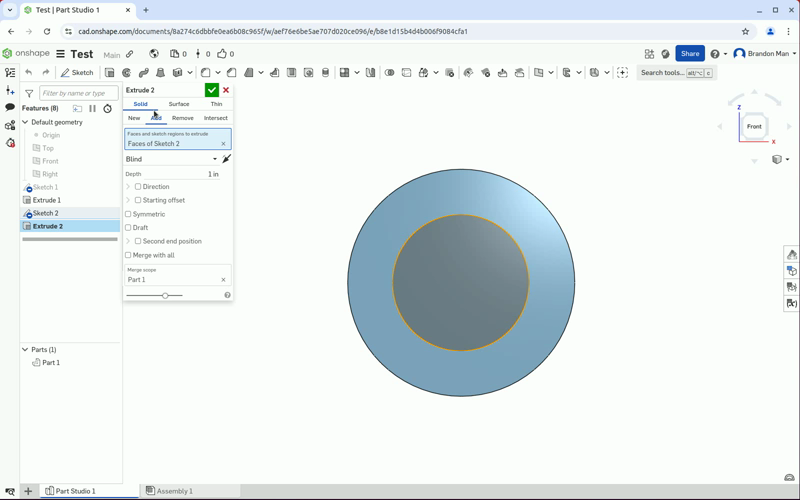
mouse_move(186, 120)
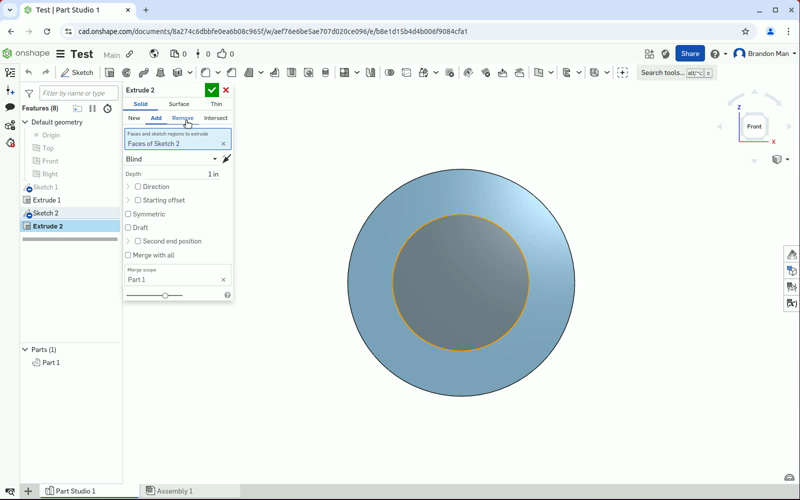
click(186, 120)
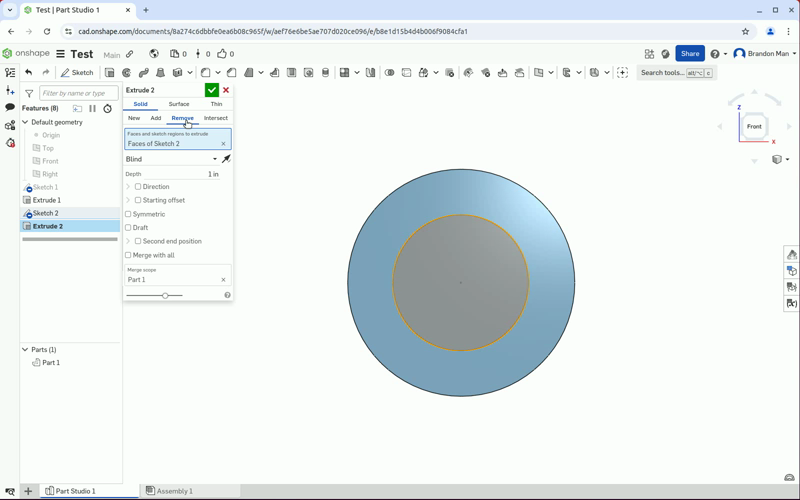
key(tab, 4)
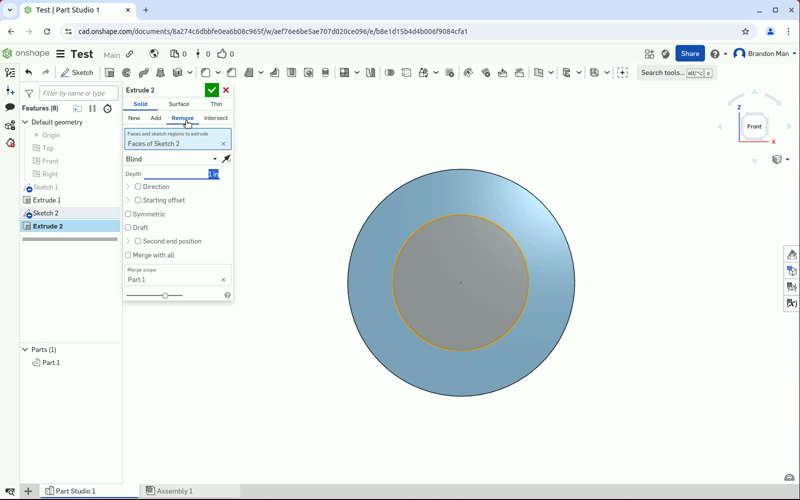
text(0.241)
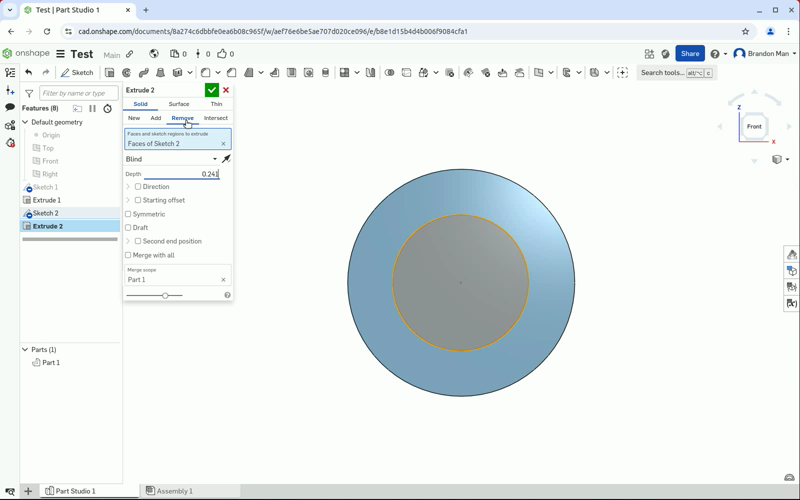
key(tab, 6)
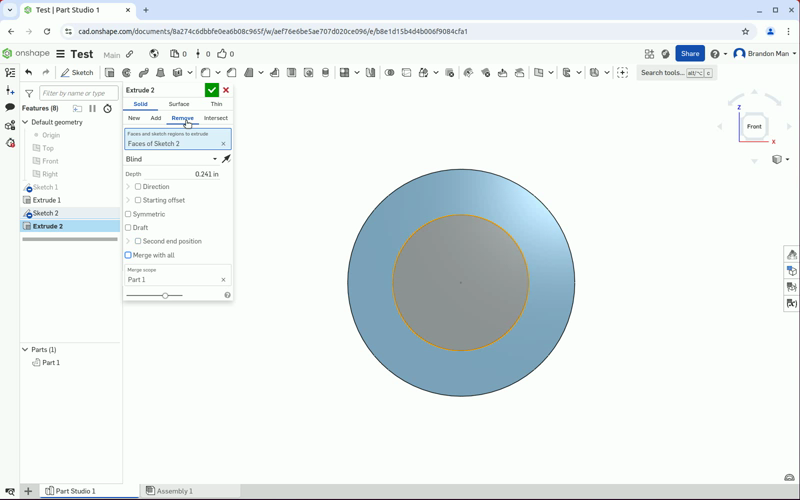
key(space)
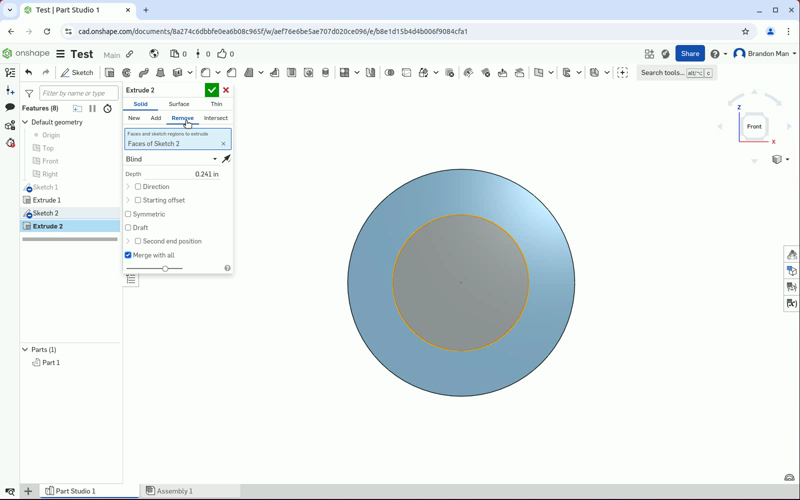
key(enter)
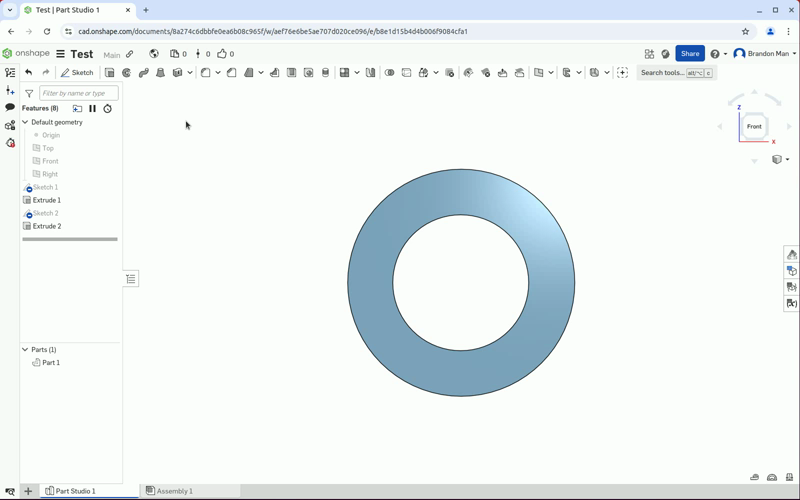
key(shift+h)
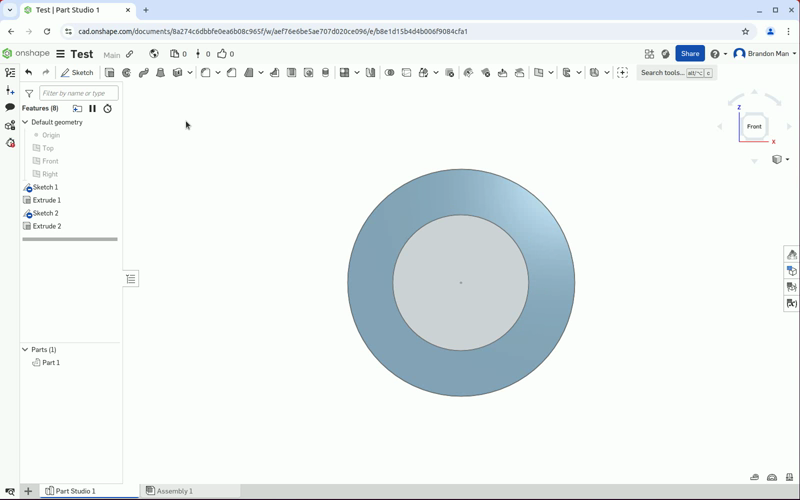
key(shift+h)
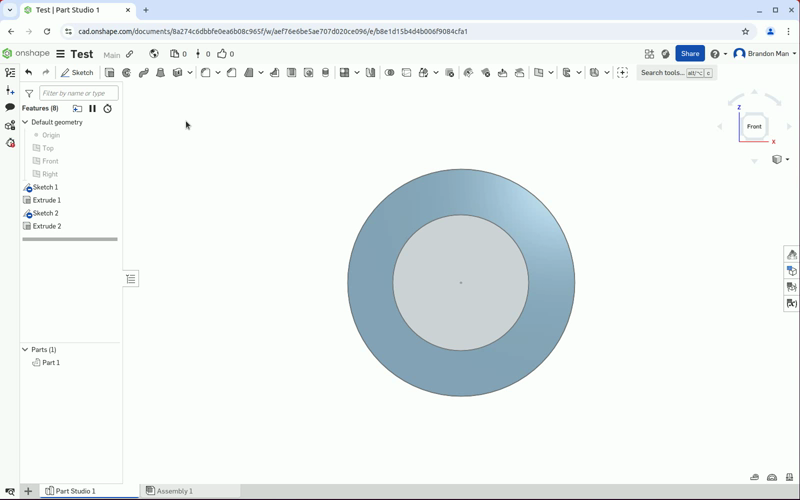
key(shift+7)
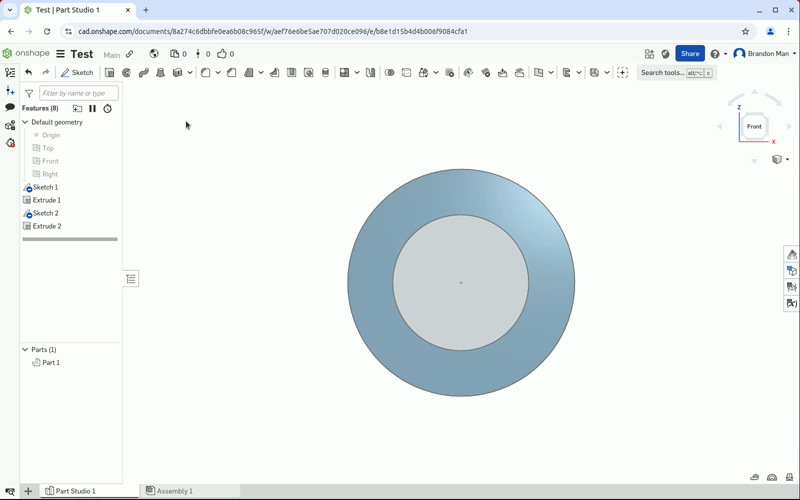
key(left, 2)
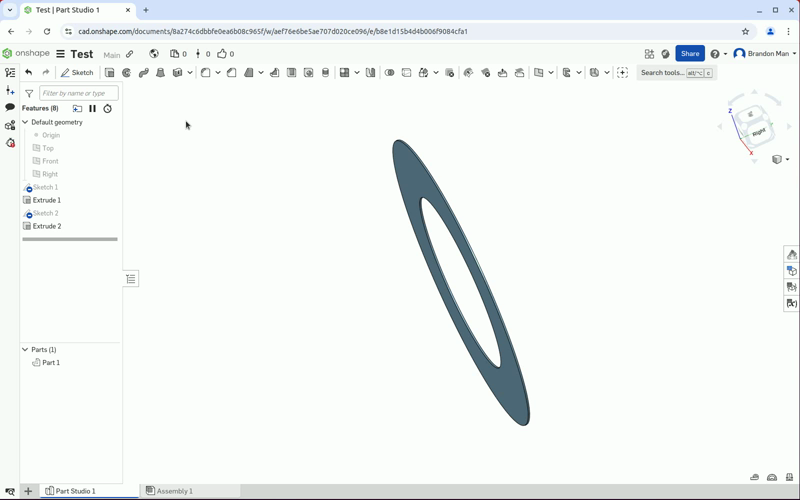
key(down, 2)
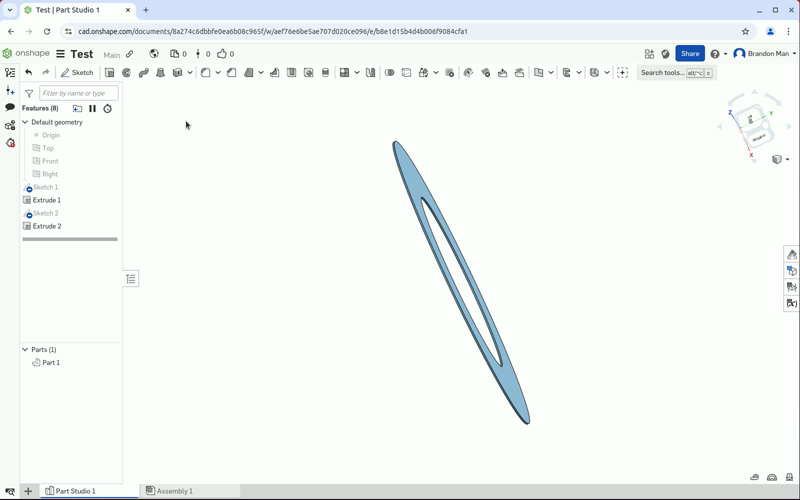
key(up, 2)
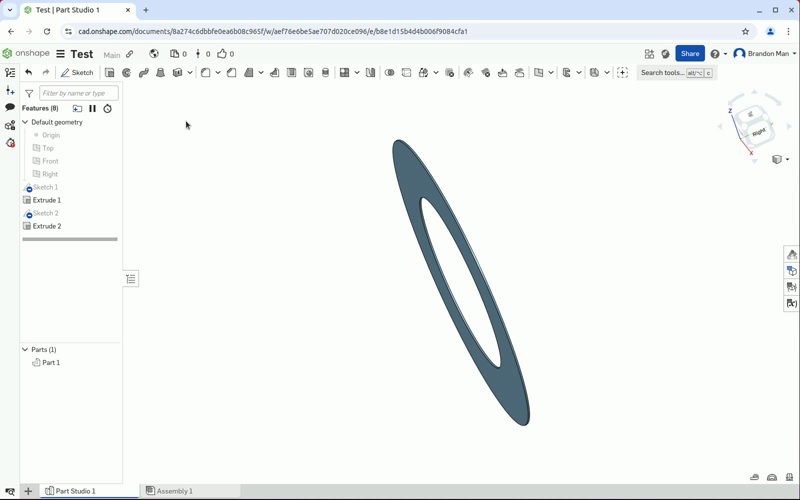
key(right, 2)
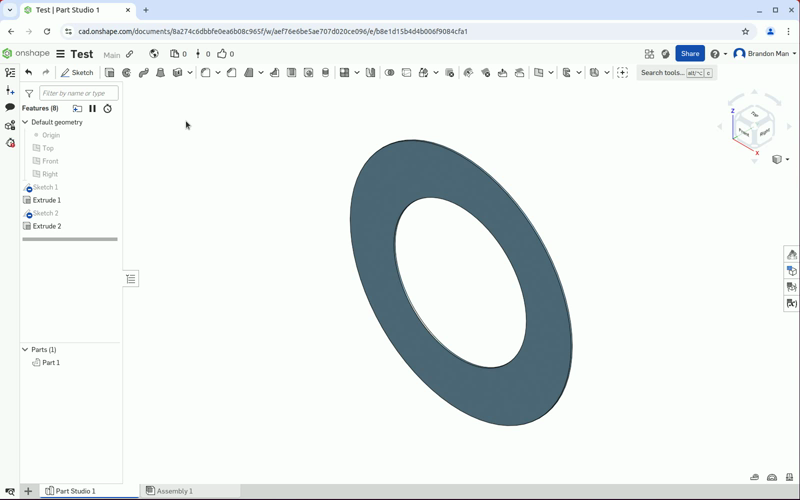
mouse_move(73, 189)
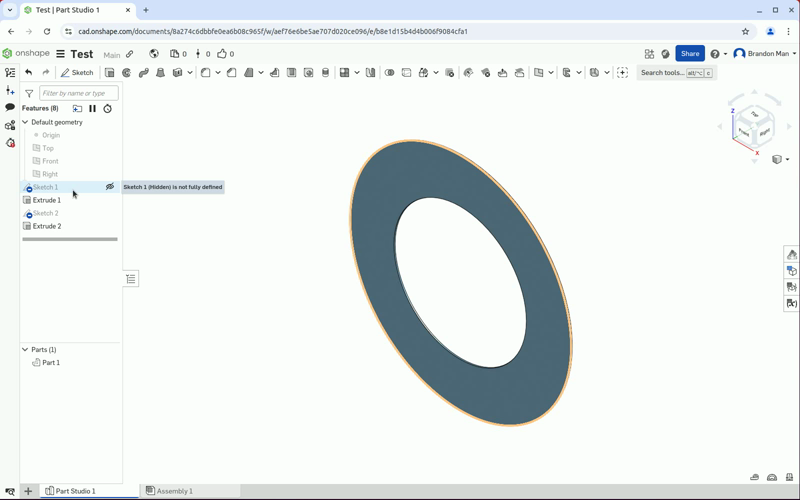
click(73, 189)